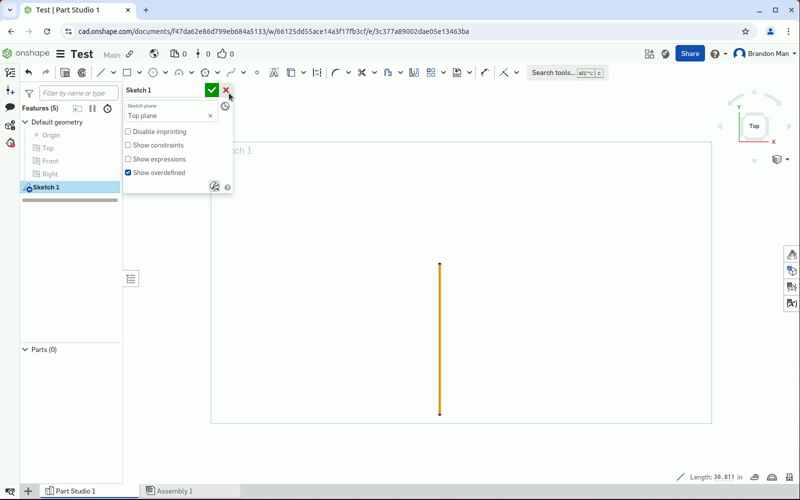
key(shift+h)
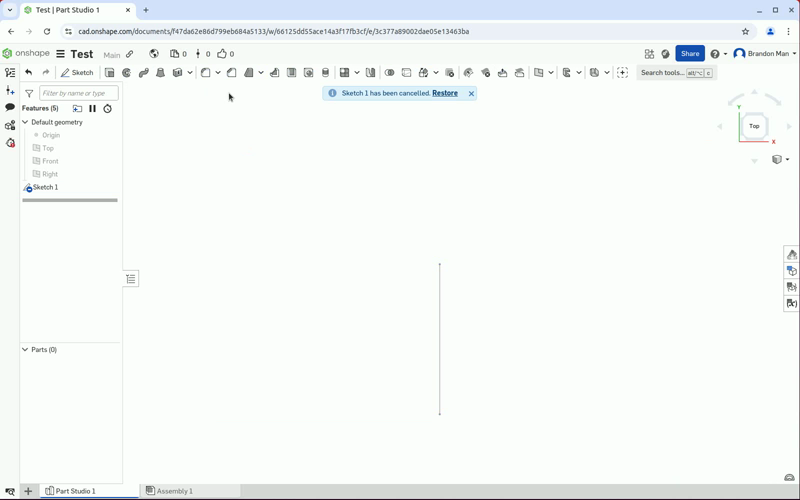
key(shift+s)
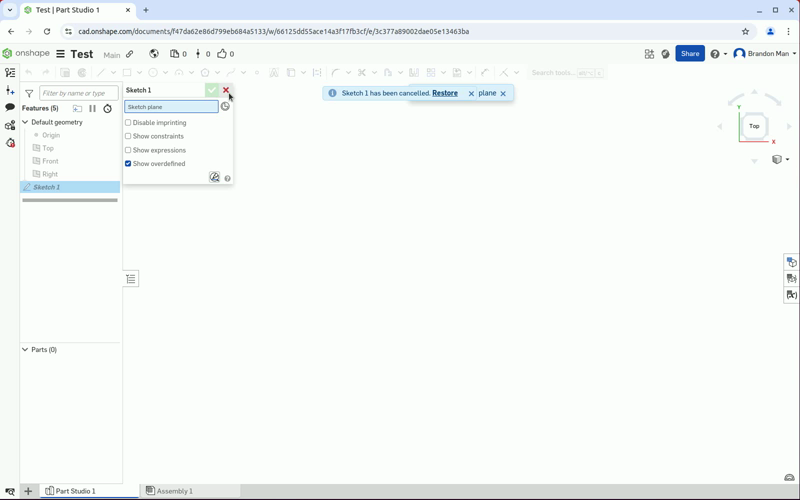
mouse_move(73, 150)
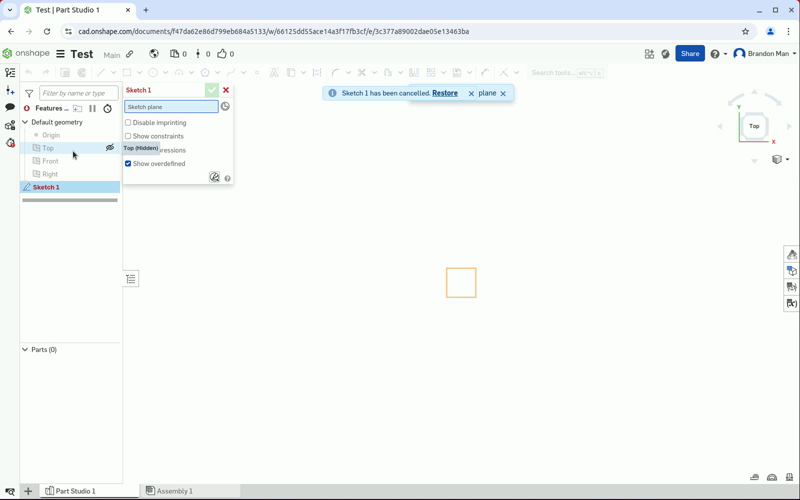
click(73, 150)
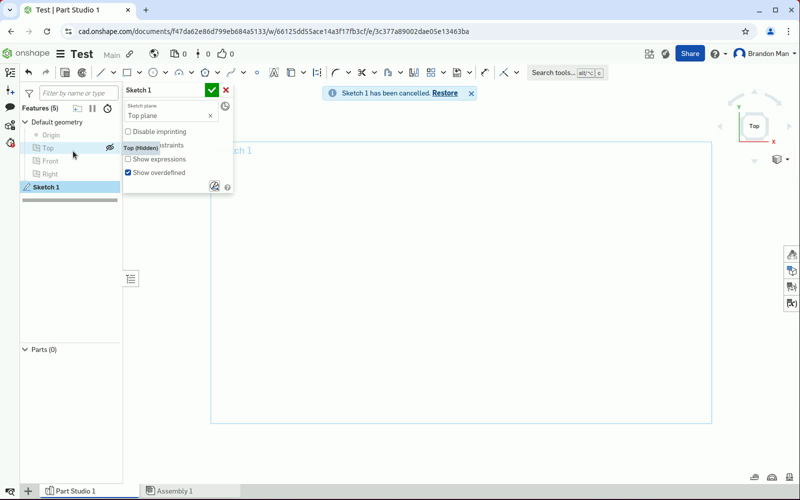
mouse_move(73, 352)
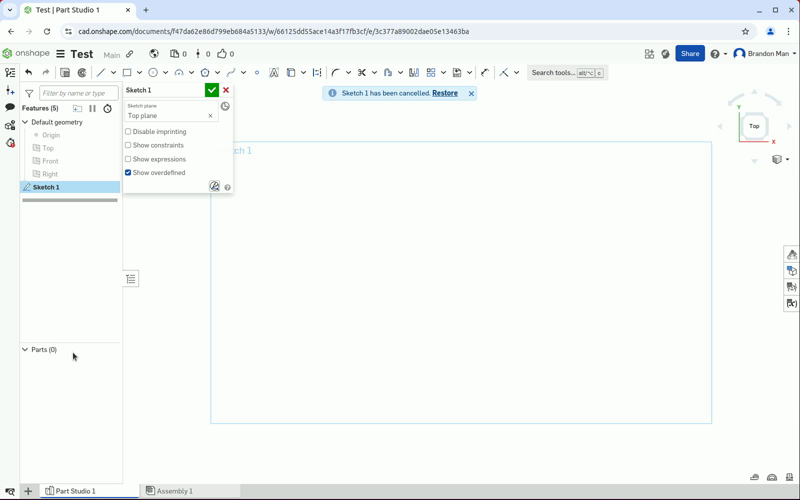
key(y)
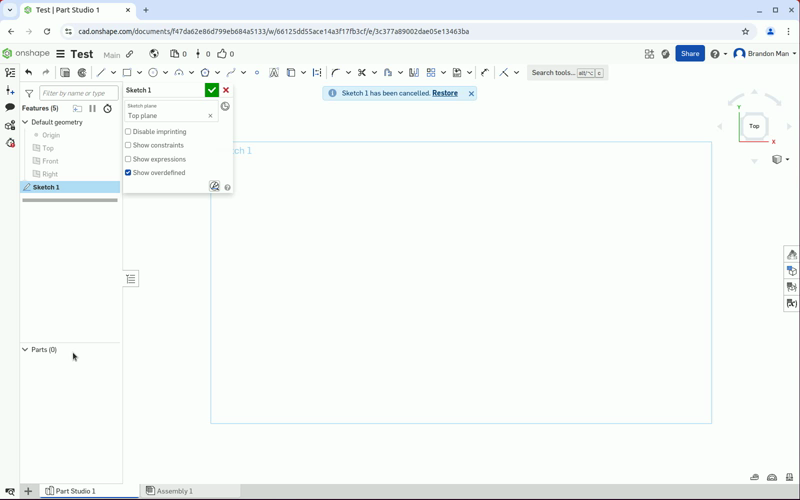
key(c)
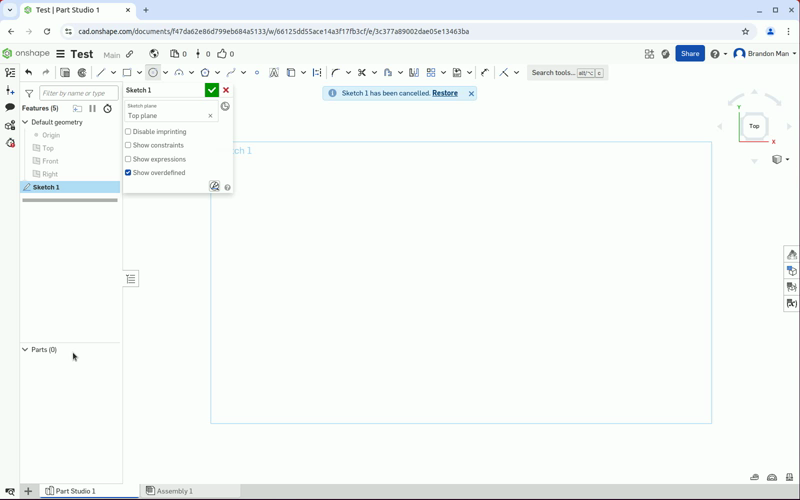
key_down(shift)
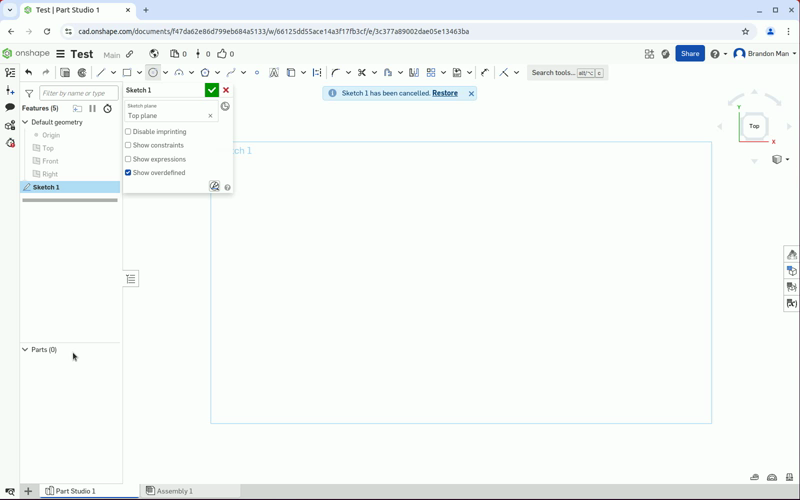
mouse_move(460, 282)
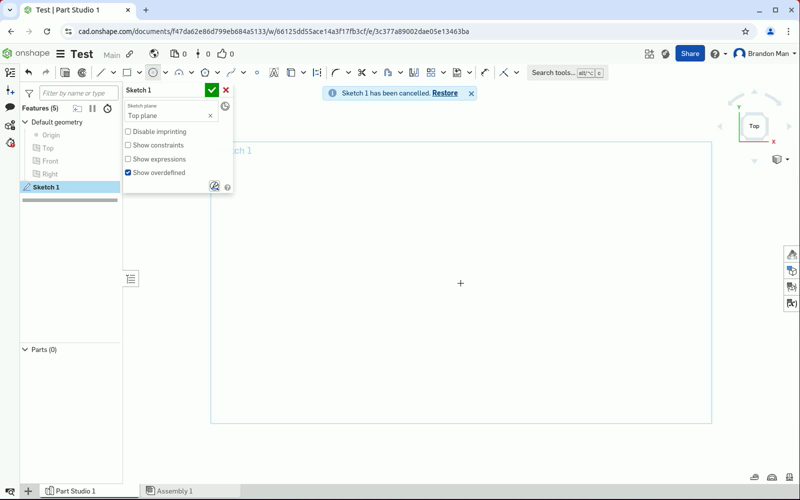
click(460, 282)
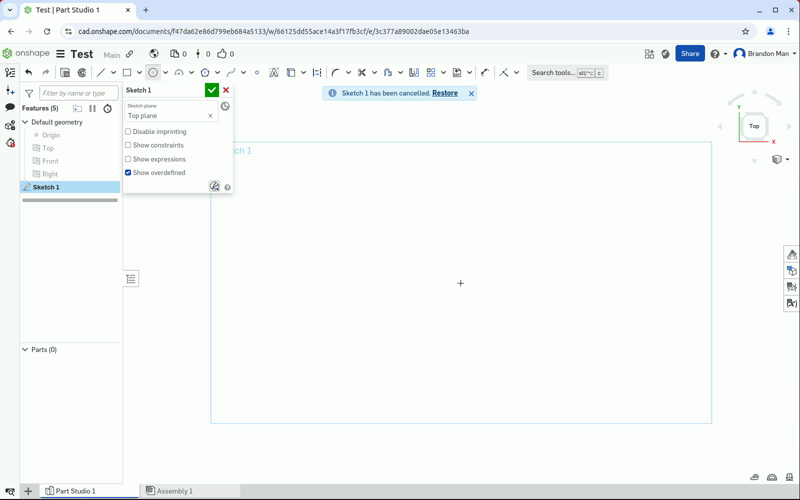
key_up(shift)
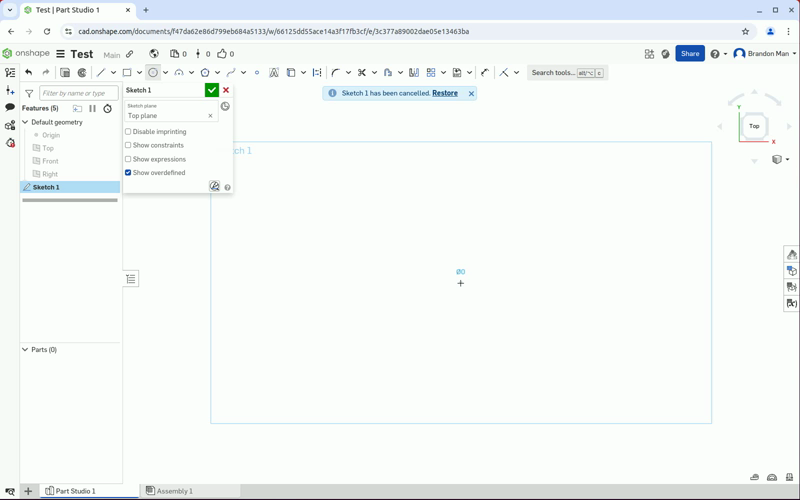
mouse_move(506, 282)
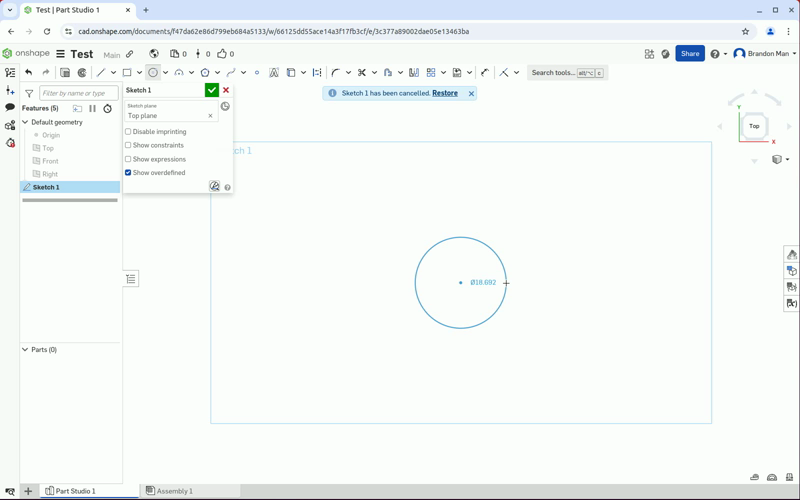
click(506, 282)
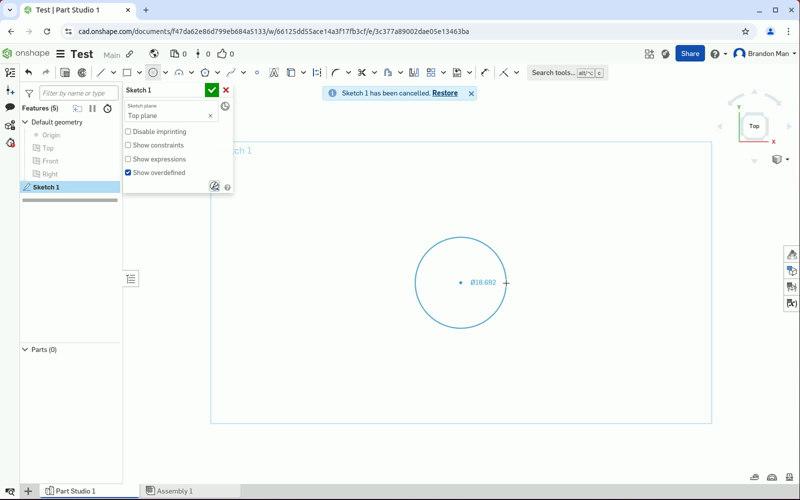
key(esc)
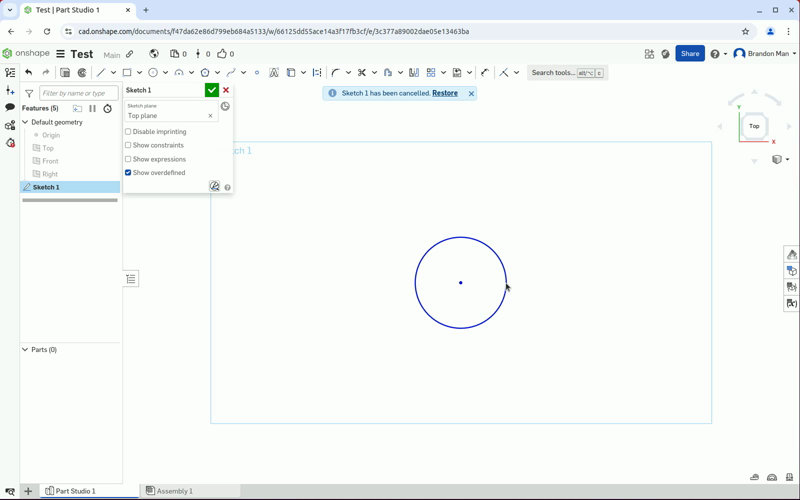
mouse_move(459, 256)
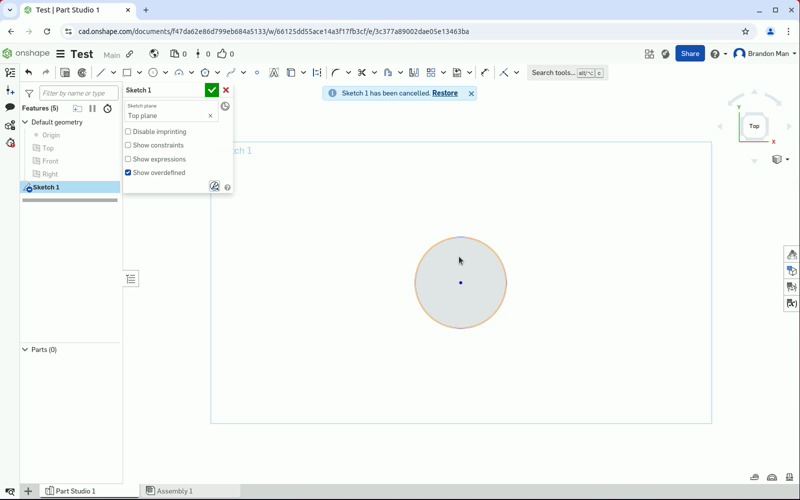
click(459, 256)
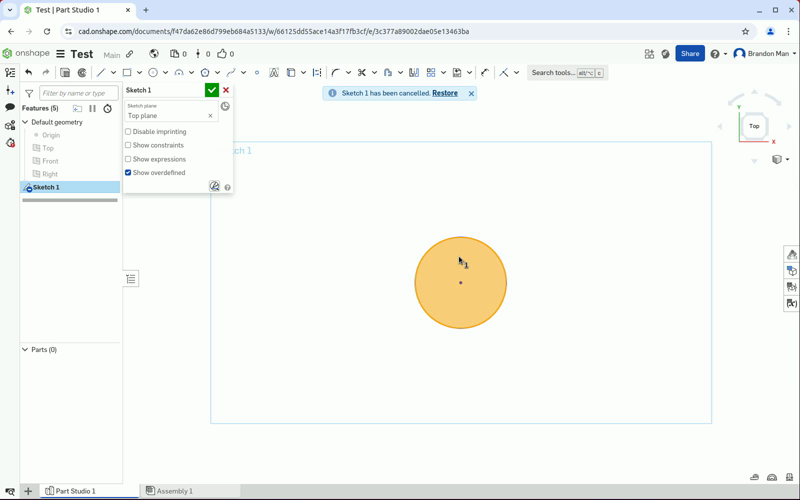
mouse_move(73, 352)
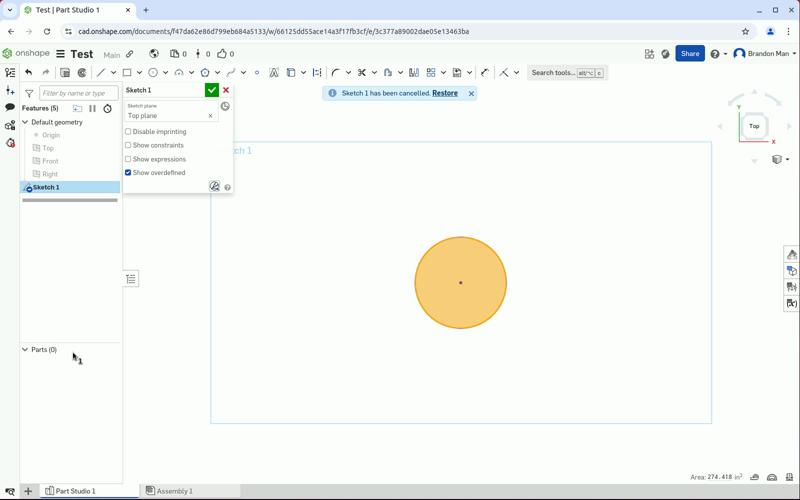
key(shift+y)
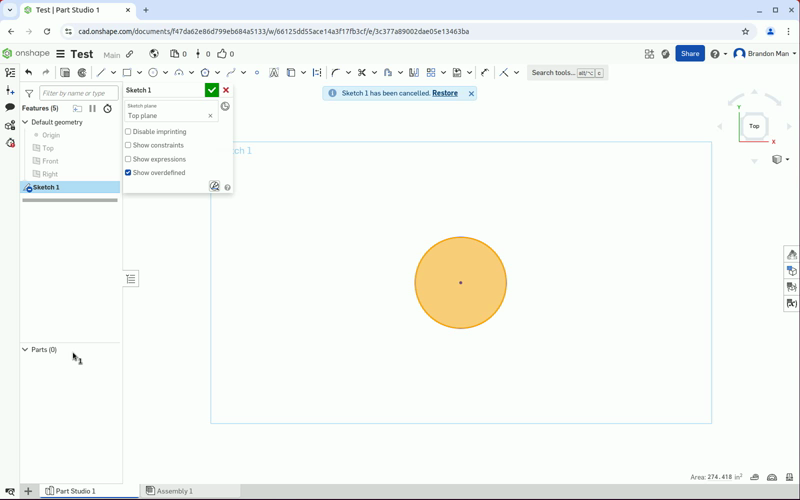
key(shift+e)
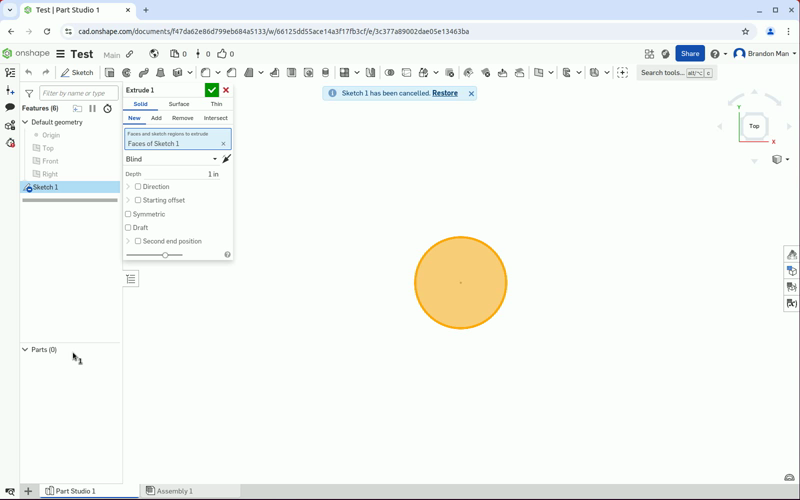
mouse_move(143, 106)
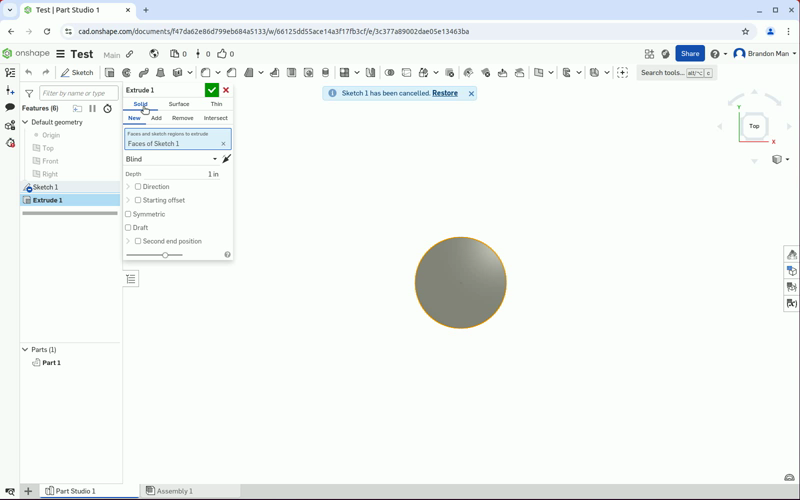
click(143, 106)
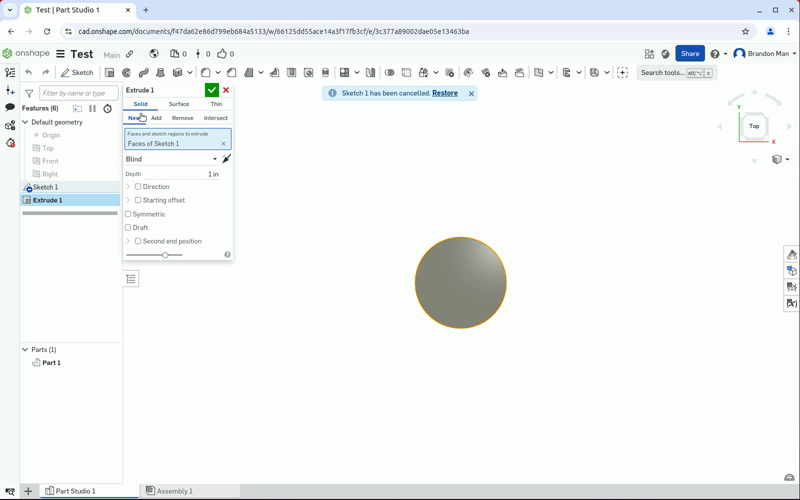
mouse_move(137, 120)
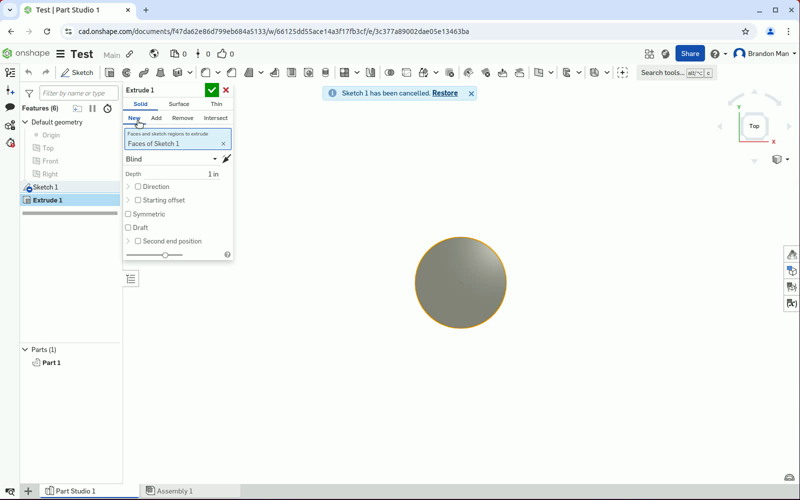
click(137, 120)
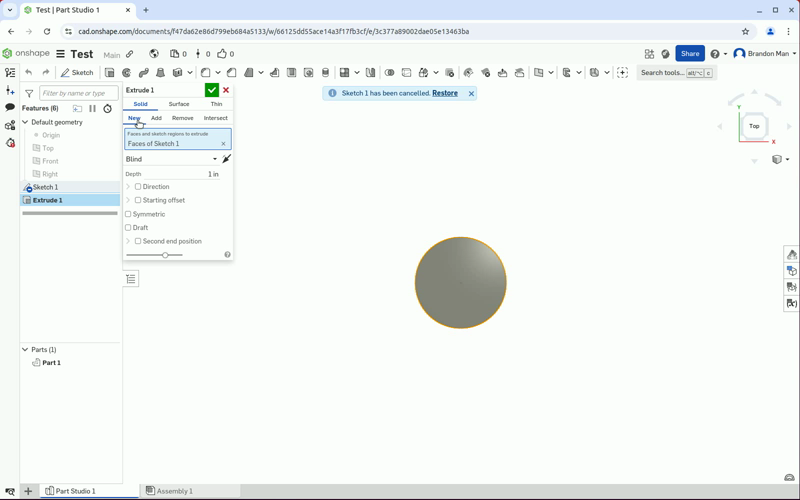
key(tab, 4)
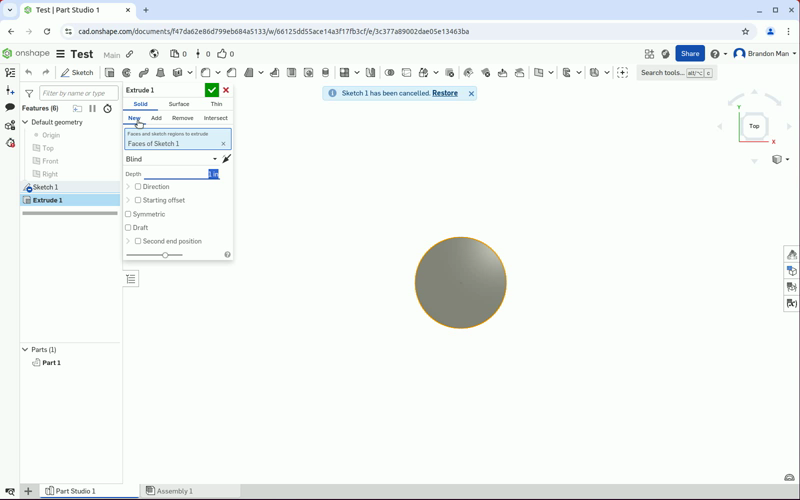
text(23.108)
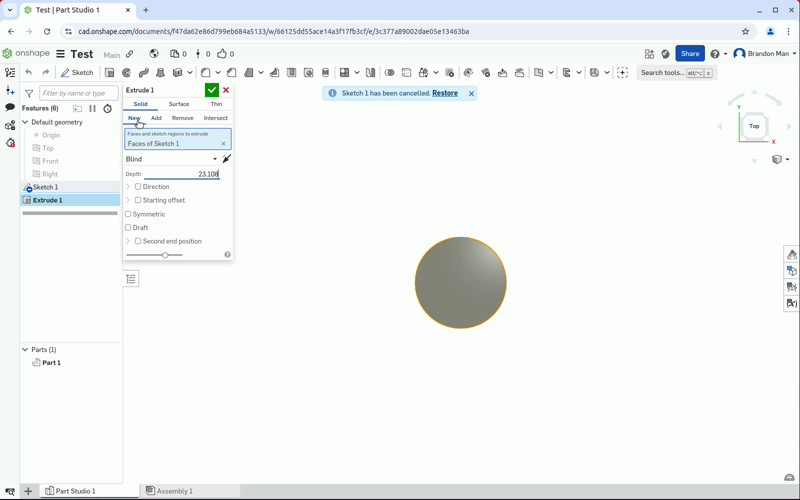
key(enter)
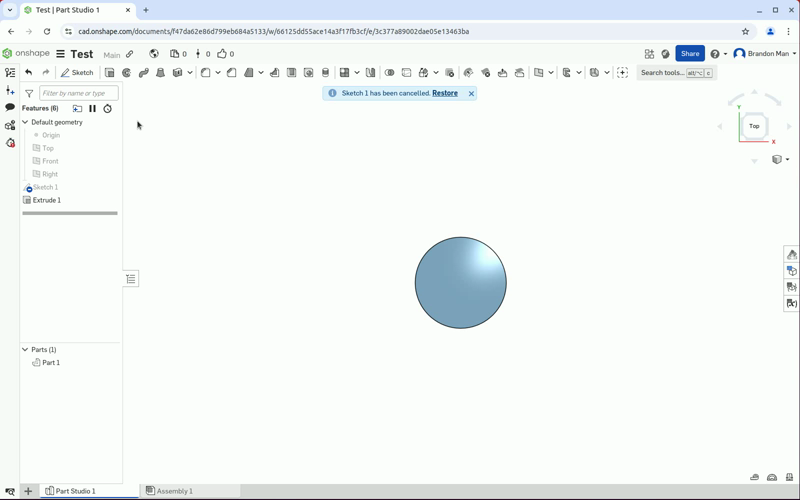
key(shift+h)
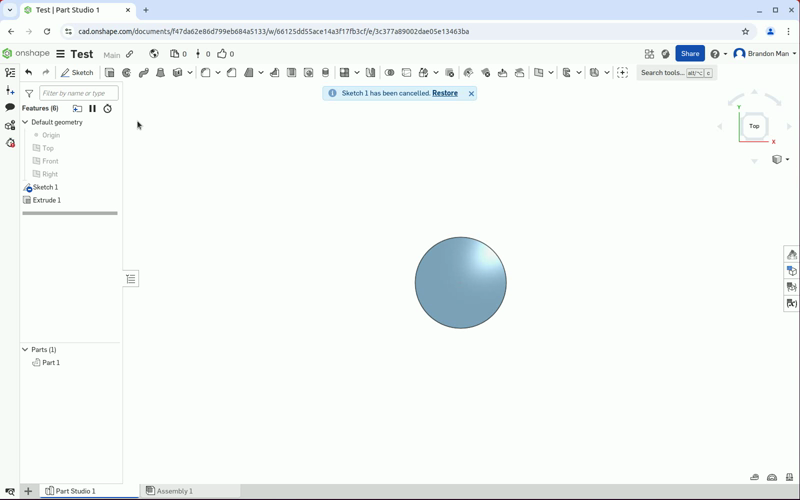
key(shift+h)
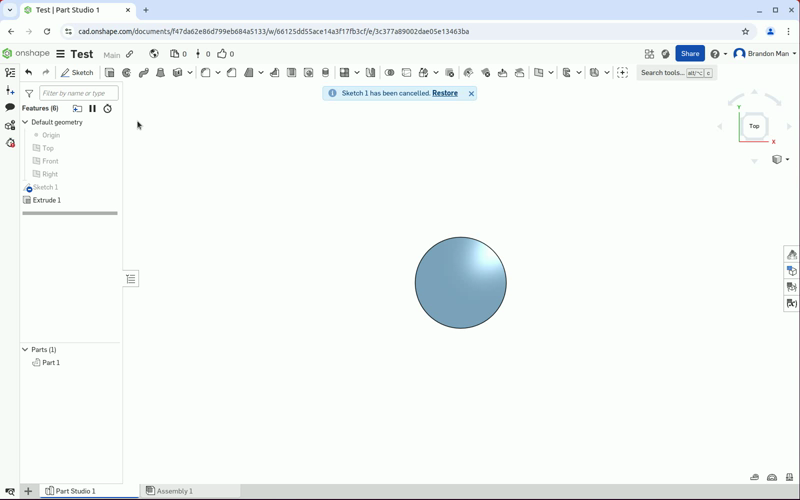
mouse_move(73, 189)
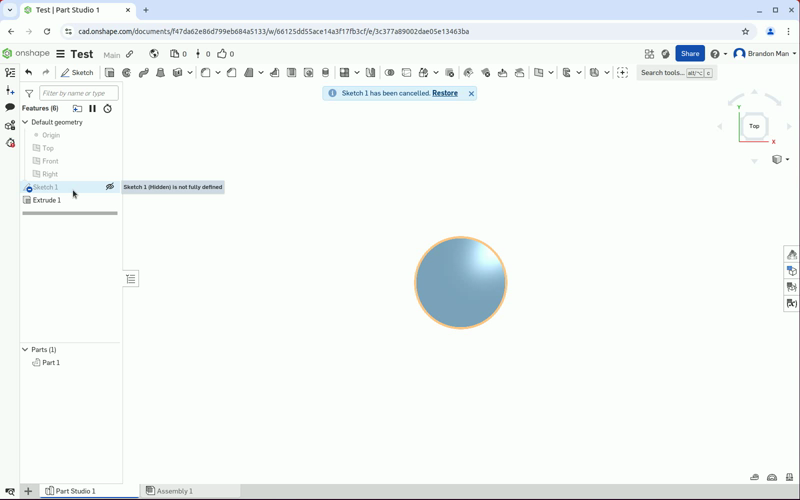
click(73, 189)
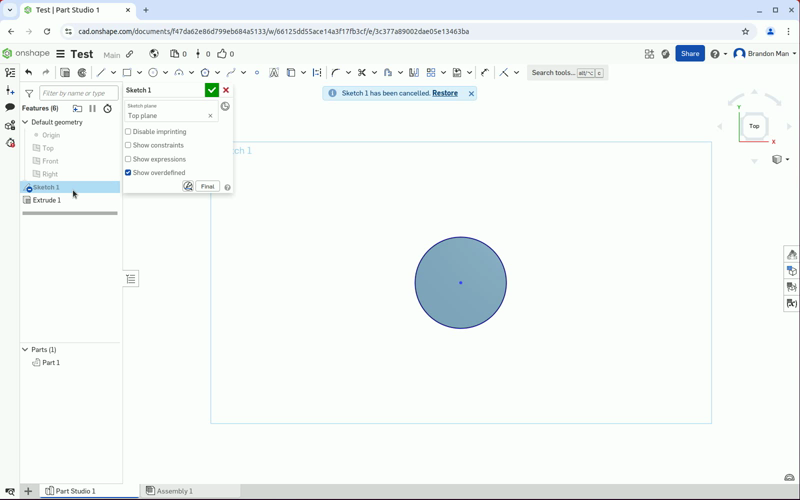
mouse_move(229, 92)
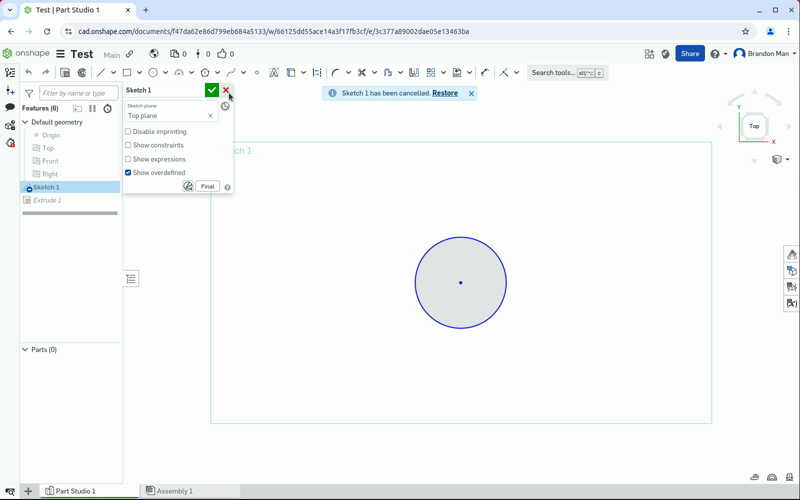
click(229, 92)
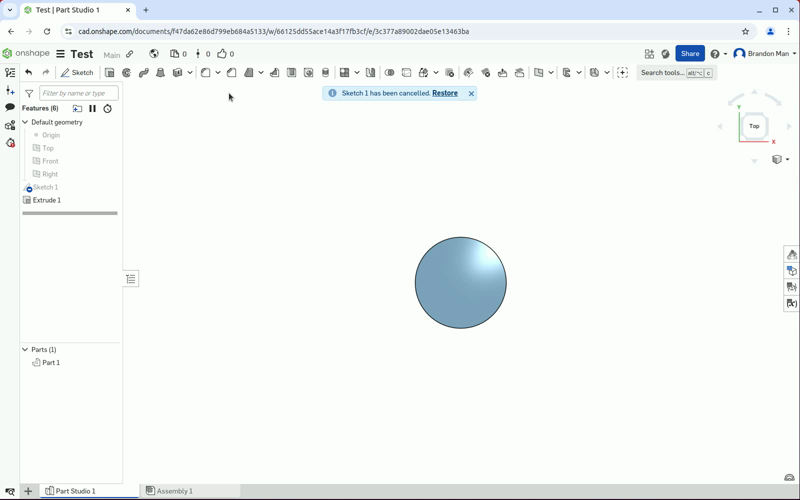
mouse_move(541, 75)
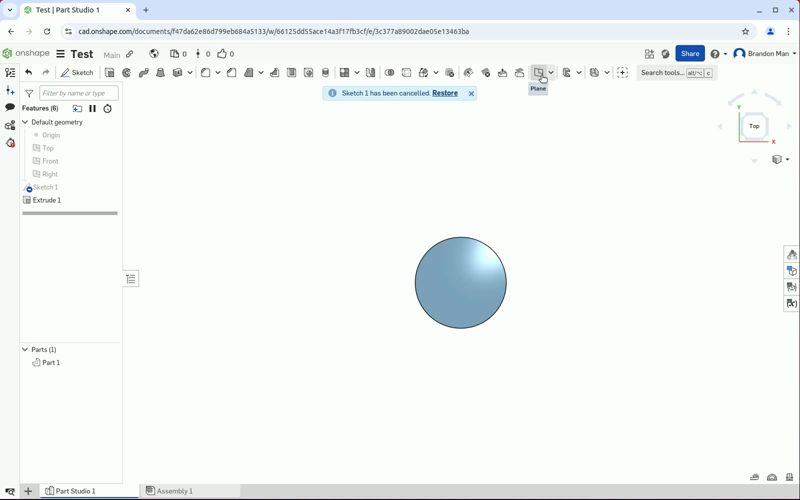
click(541, 75)
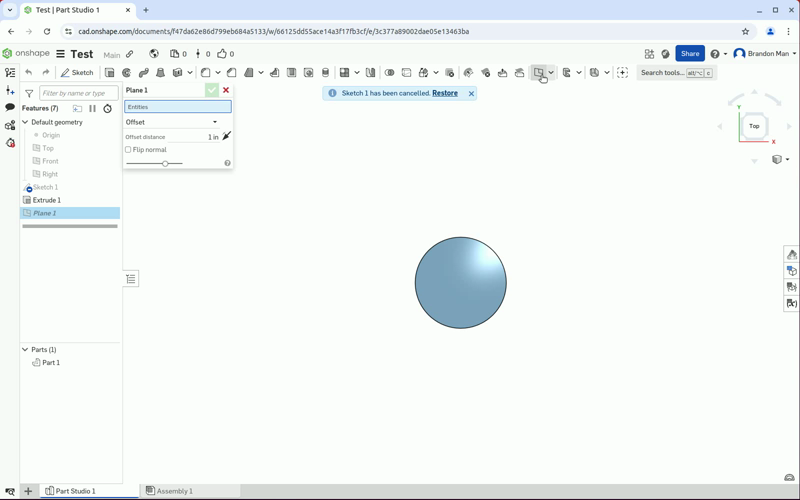
mouse_move(73, 150)
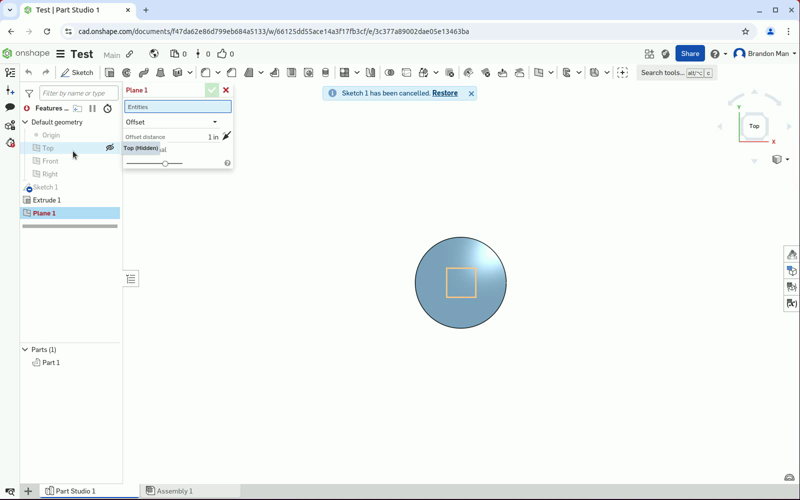
click(73, 150)
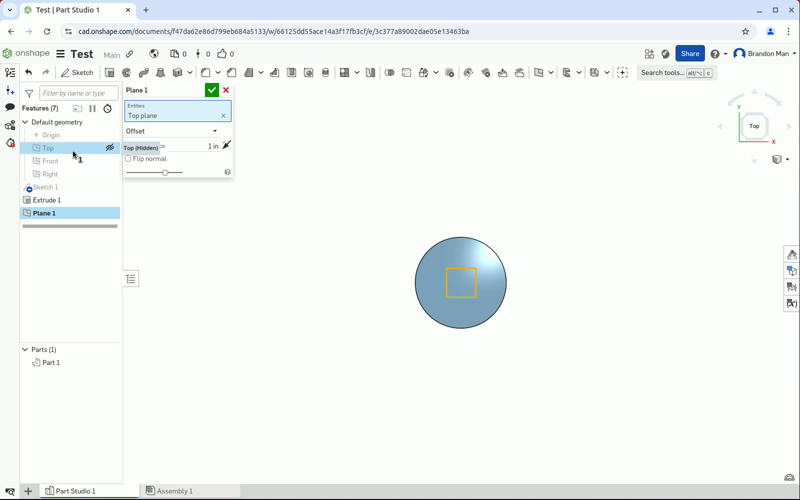
key(tab, 2)
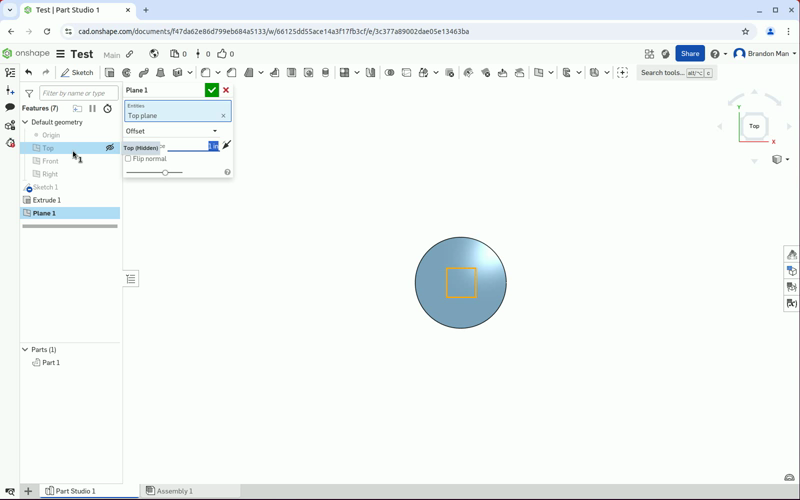
text(23.108)
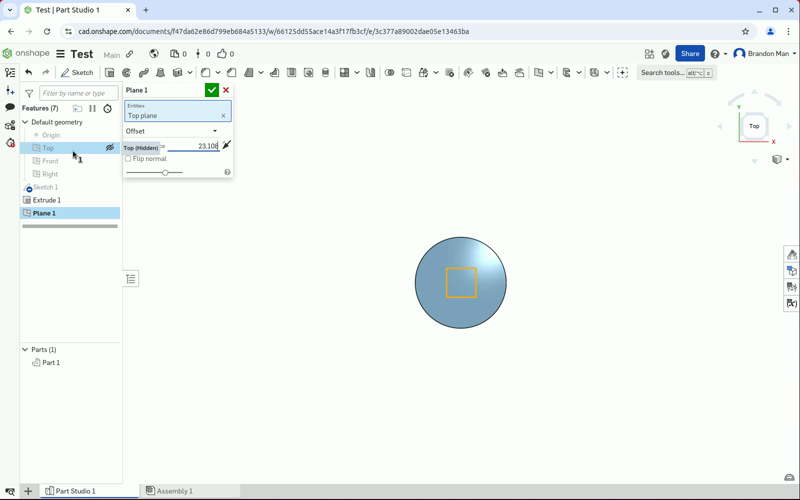
key(enter, 2)
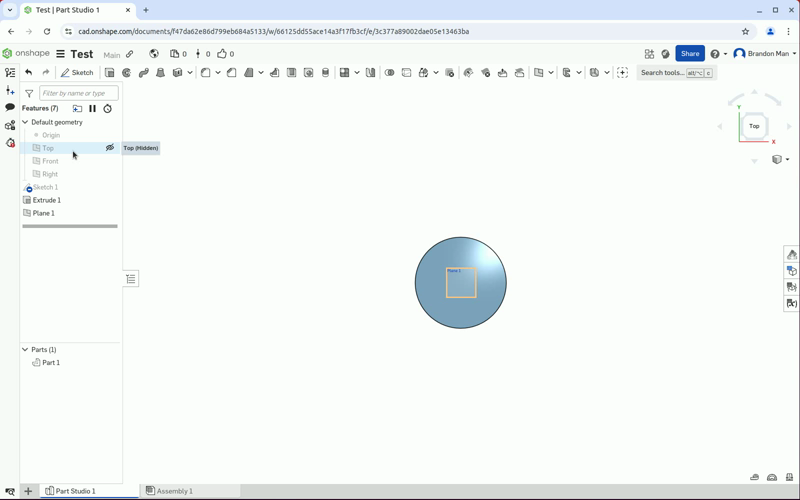
key(shift+s)
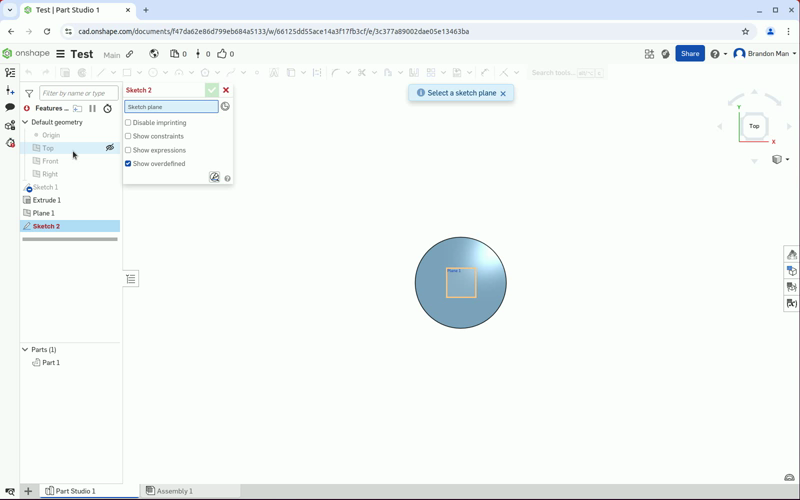
mouse_move(73, 215)
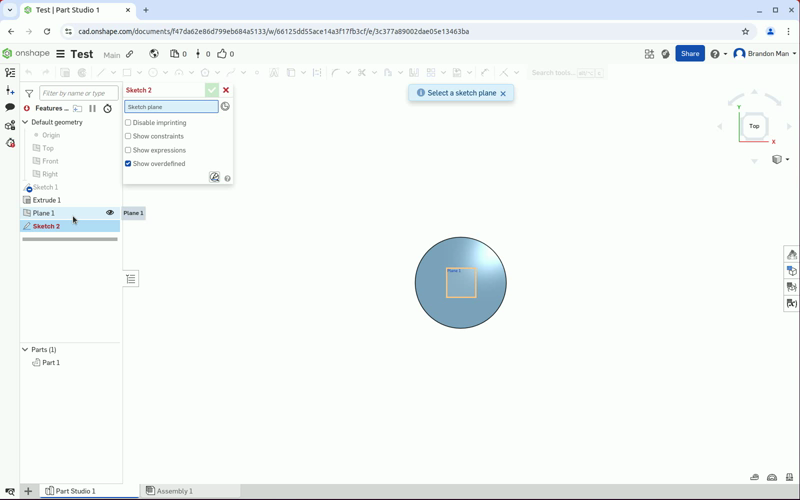
click(73, 215)
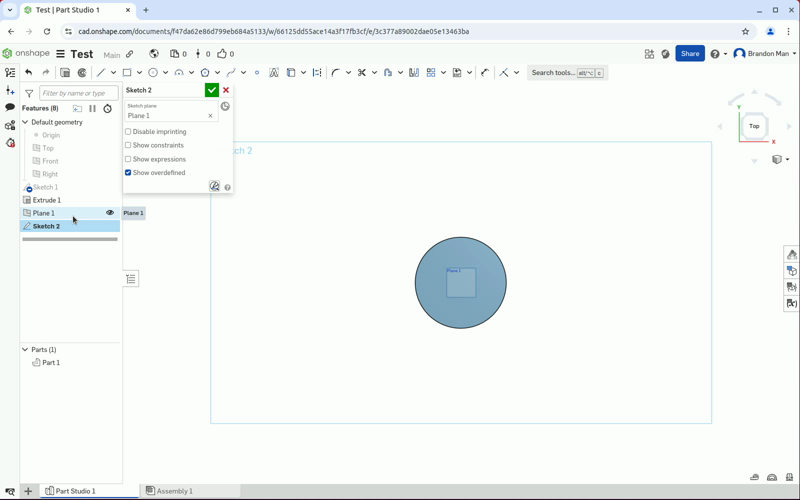
mouse_move(73, 352)
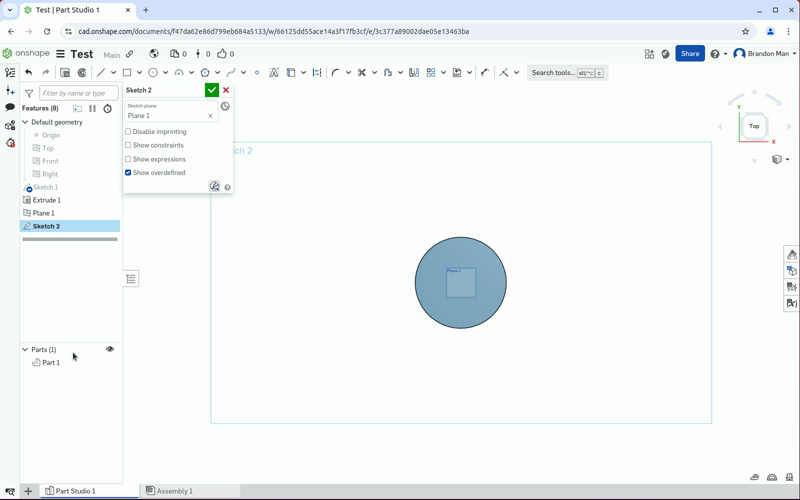
key(y)
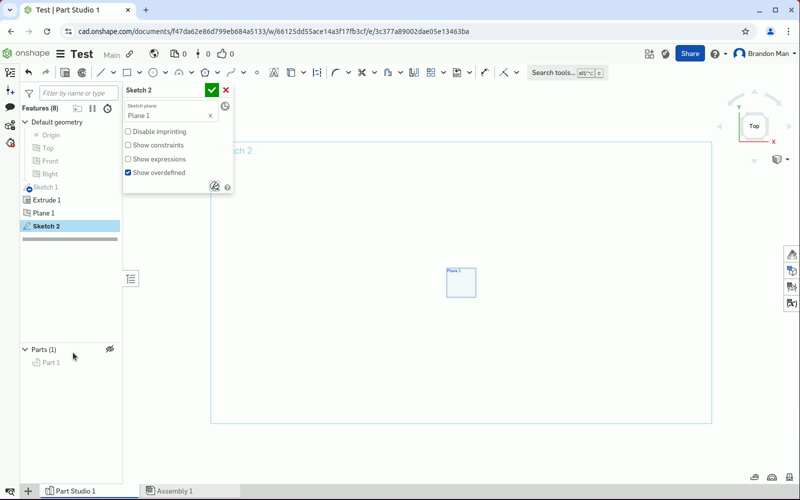
key(c)
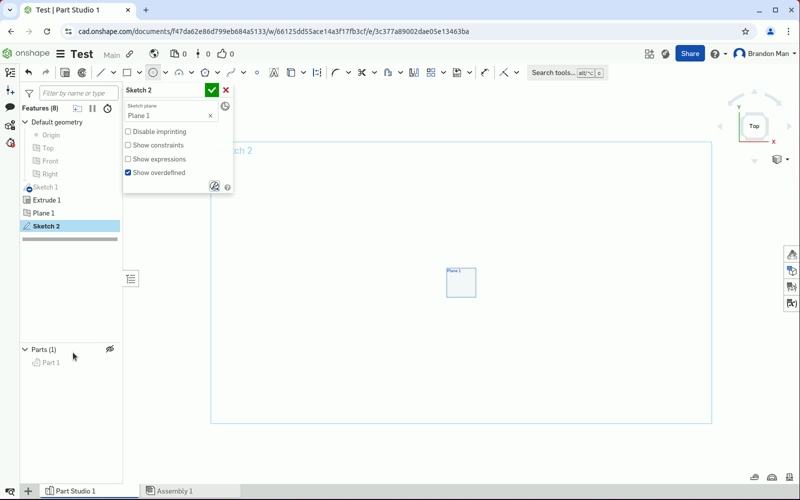
key_down(shift)
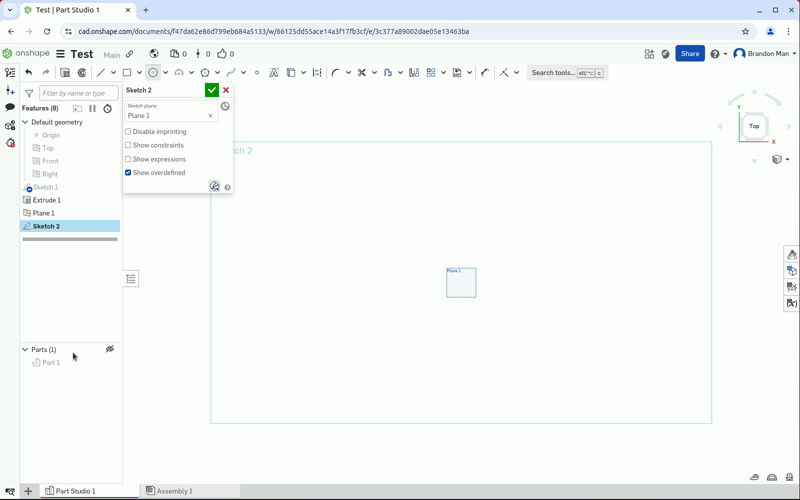
mouse_move(460, 282)
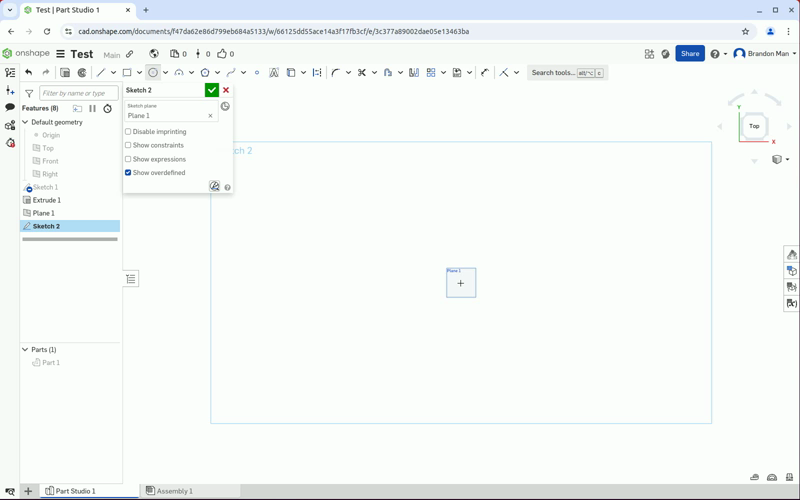
click(460, 282)
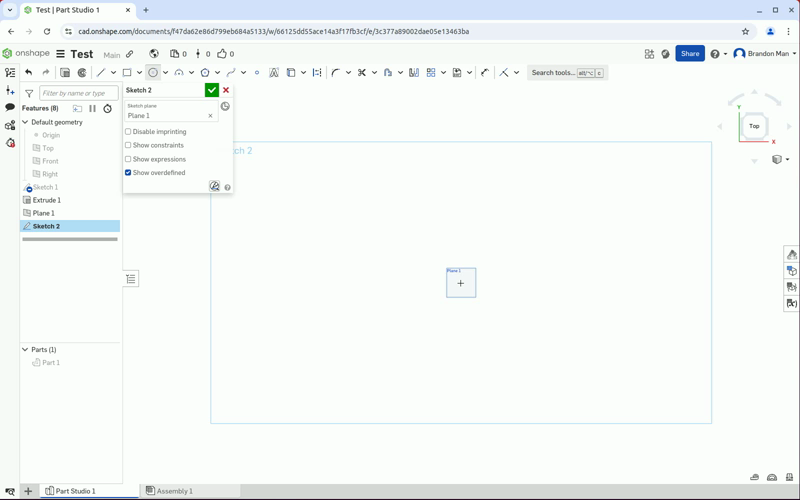
key_up(shift)
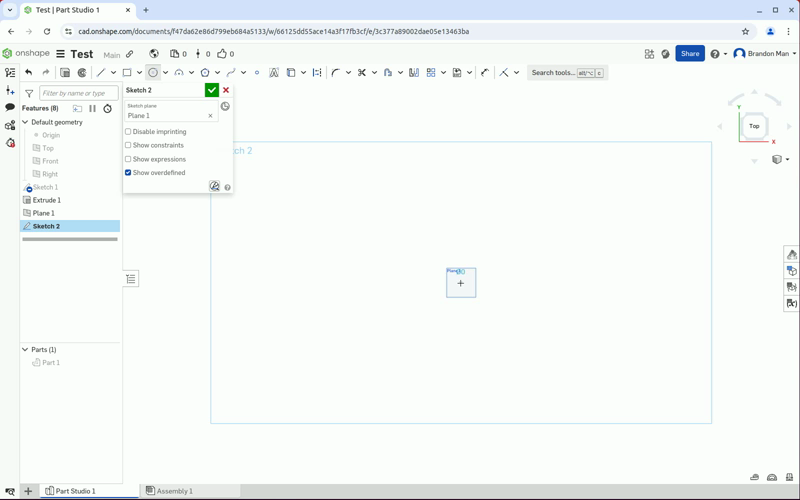
mouse_move(494, 282)
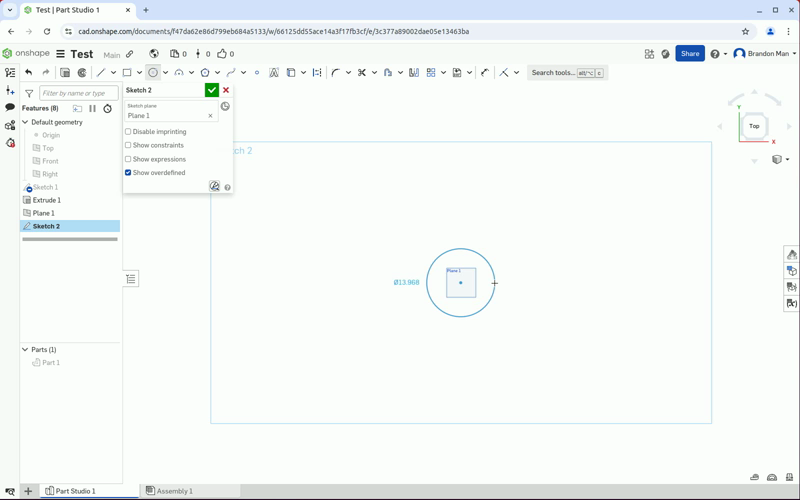
click(494, 282)
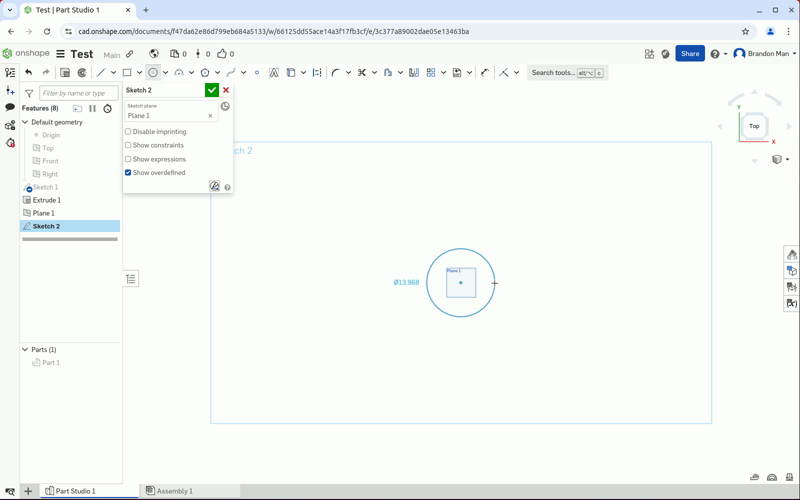
key(esc)
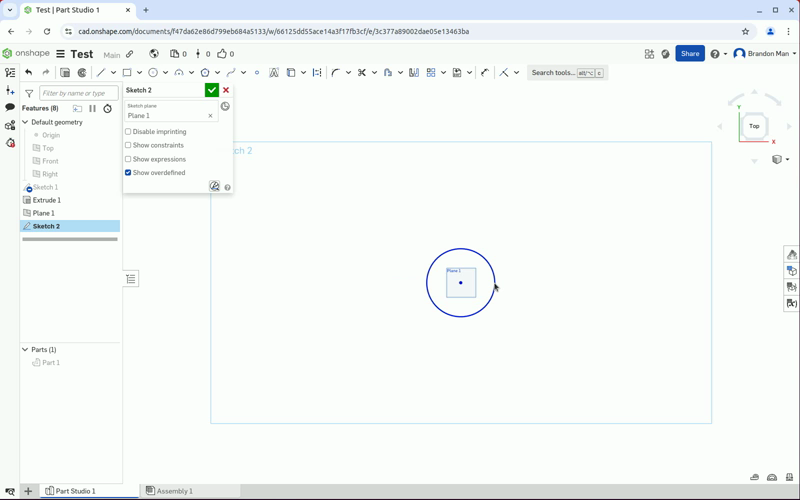
mouse_move(468, 265)
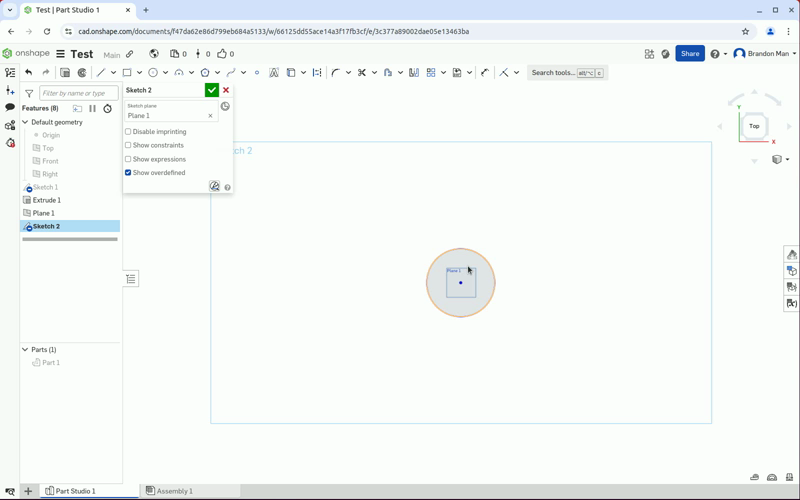
click(468, 265)
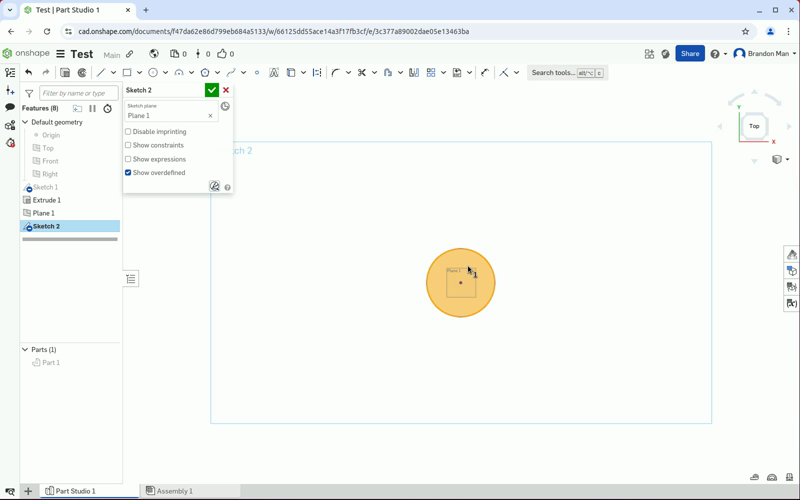
mouse_move(73, 352)
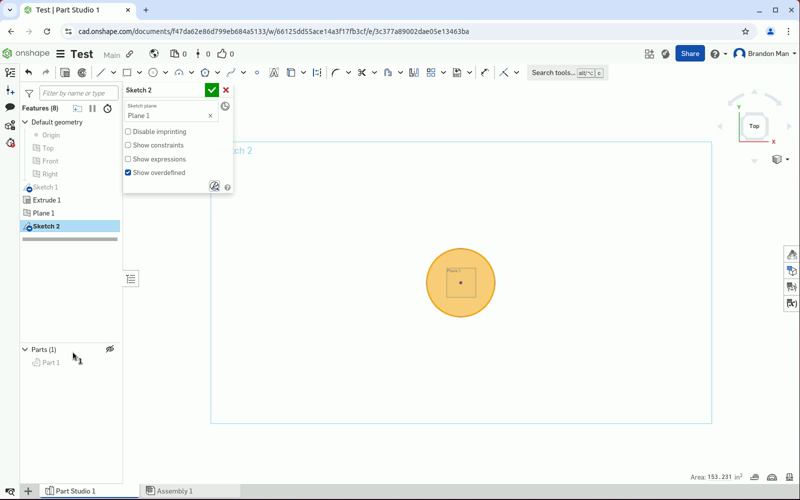
key(shift+y)
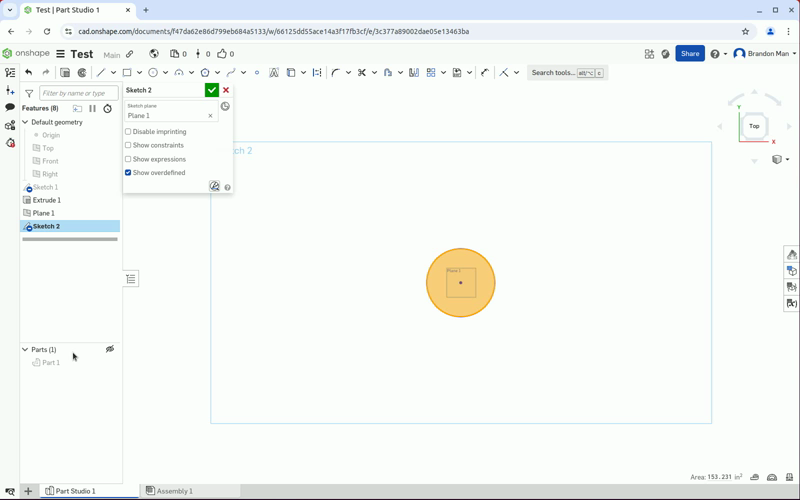
key(shift+e)
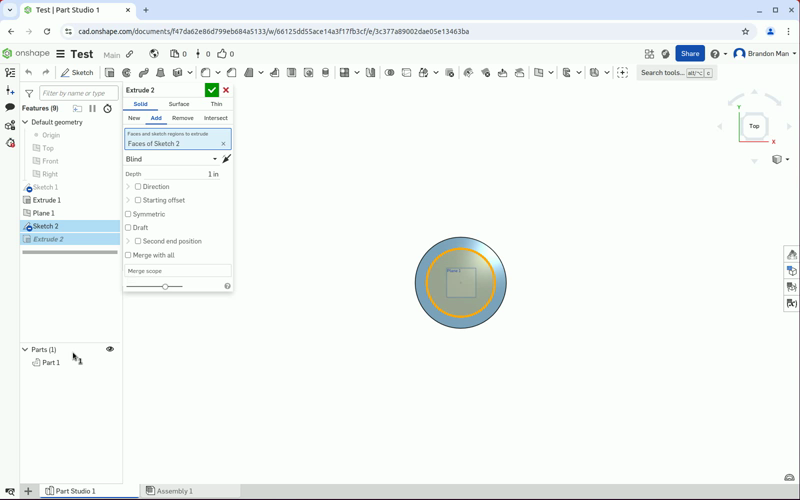
mouse_move(143, 106)
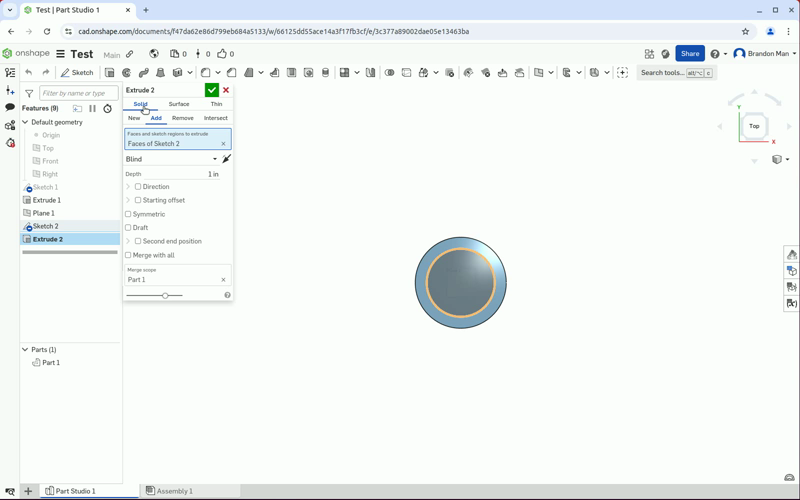
click(143, 106)
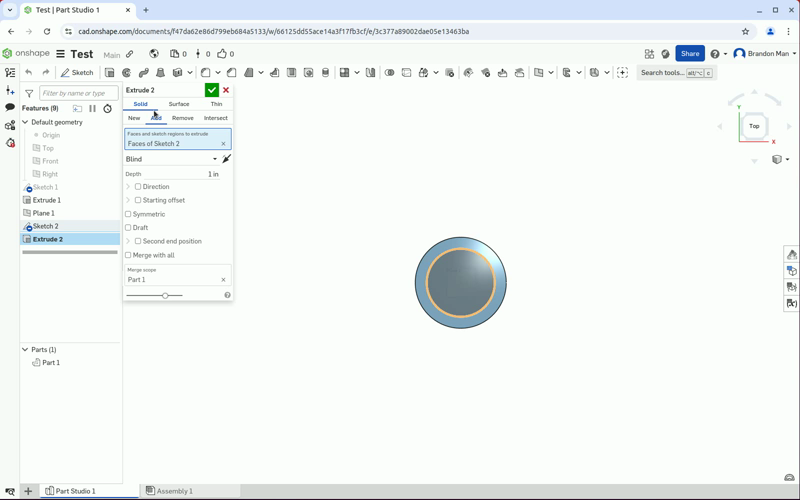
mouse_move(186, 120)
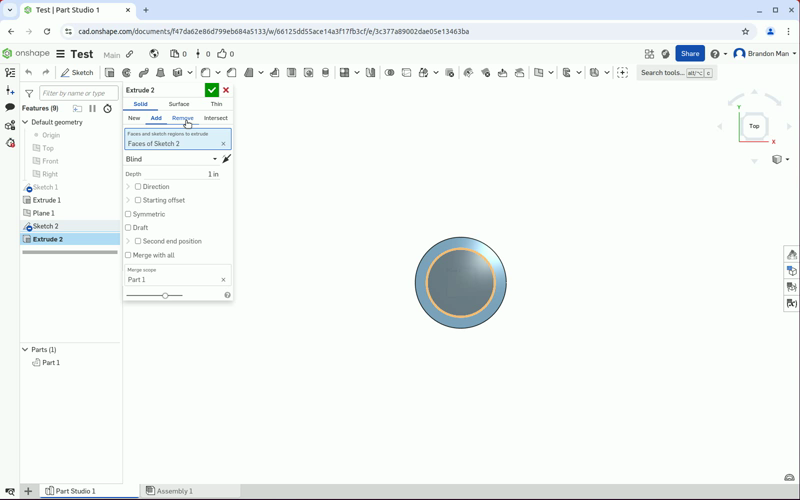
click(186, 120)
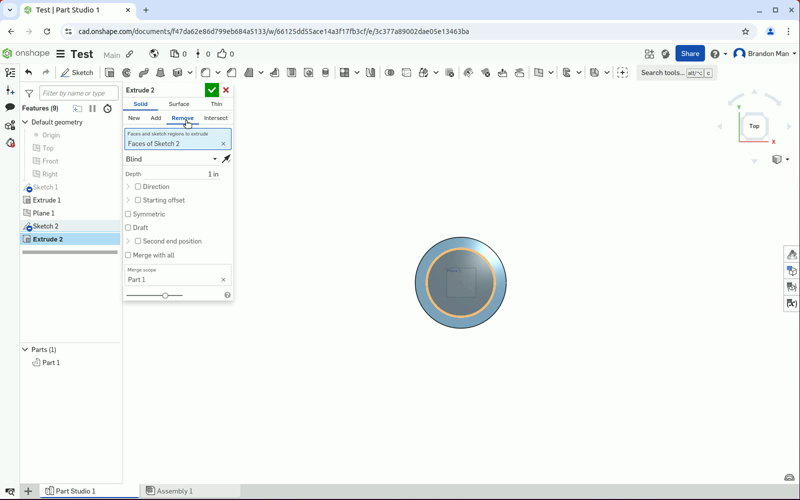
key(tab, 4)
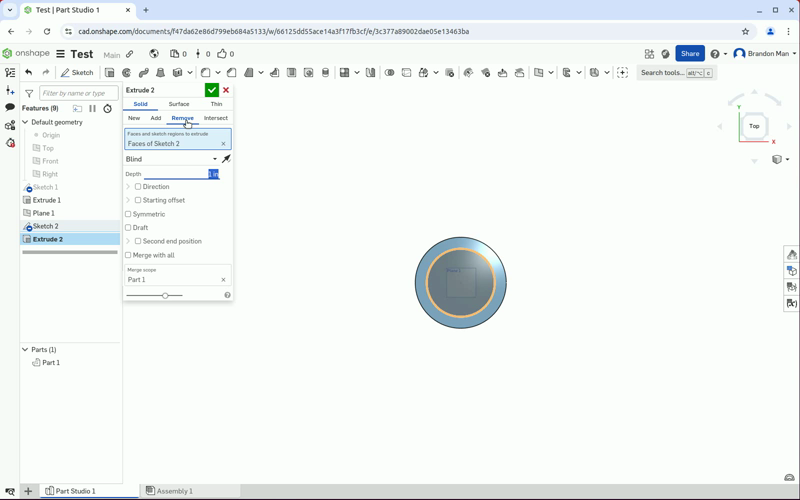
text(19.738)
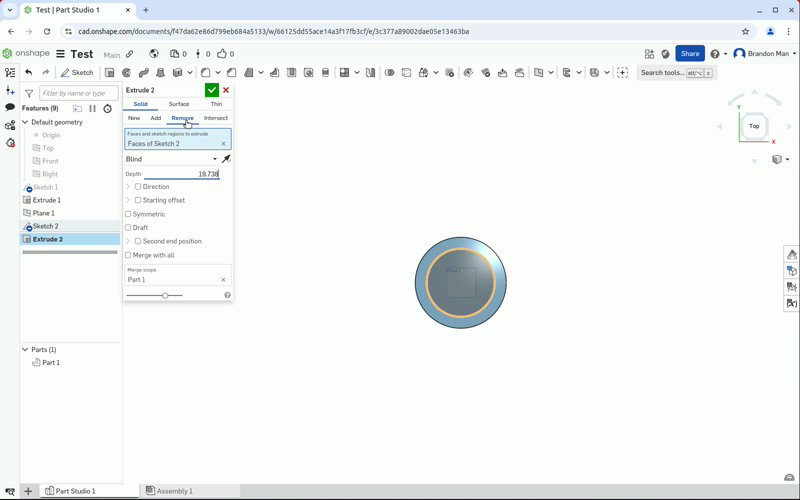
key(tab, 6)
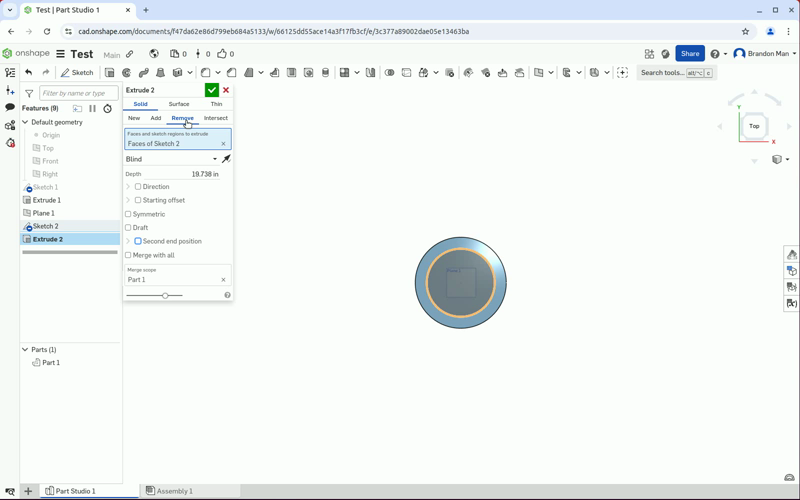
key(space)
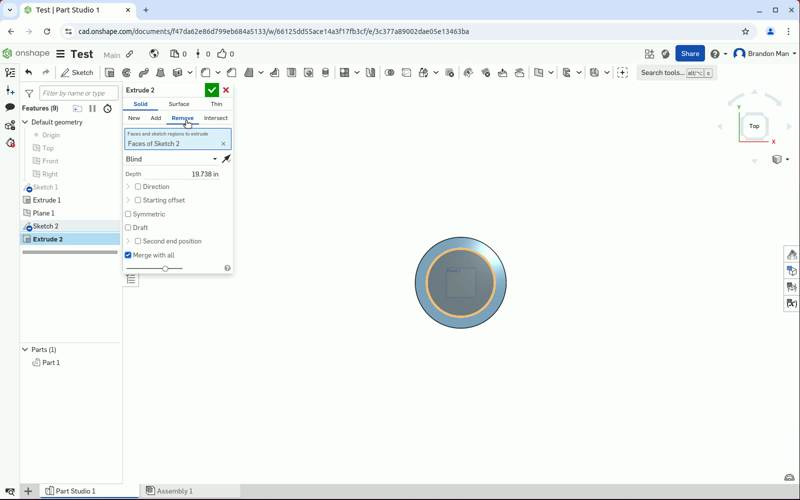
key(enter)
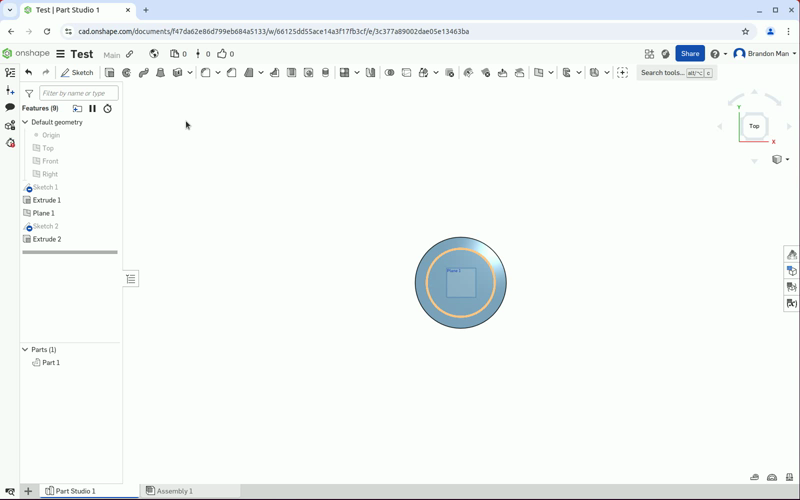
key(shift+h)
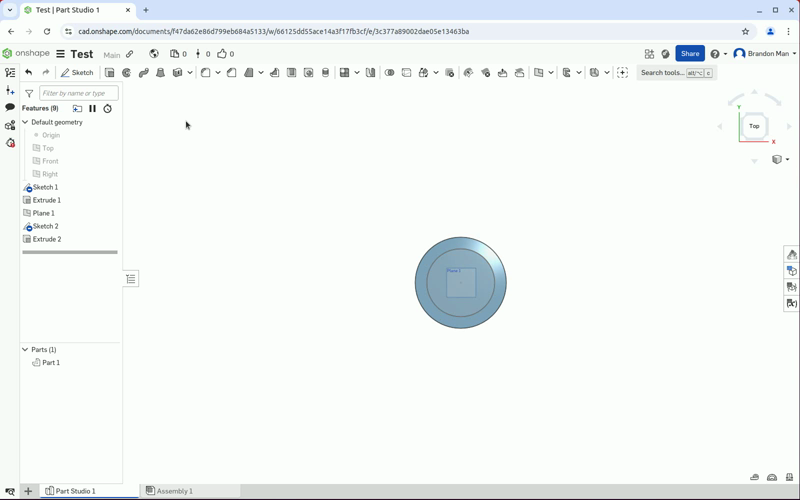
key(shift+h)
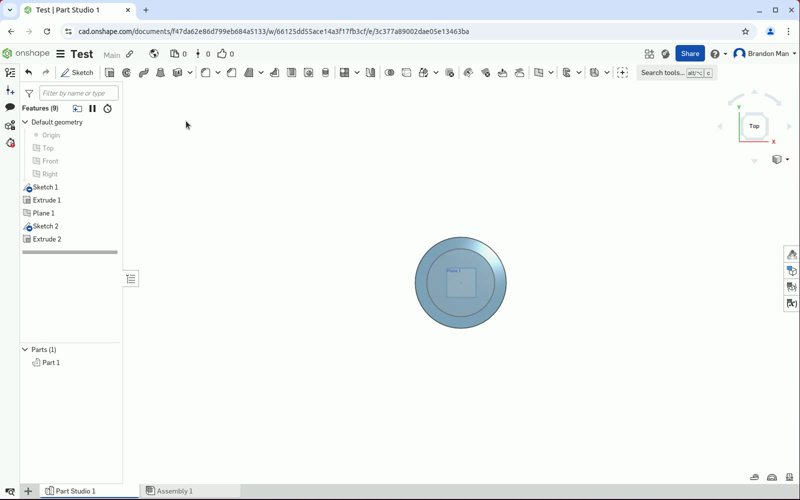
key(shift+7)
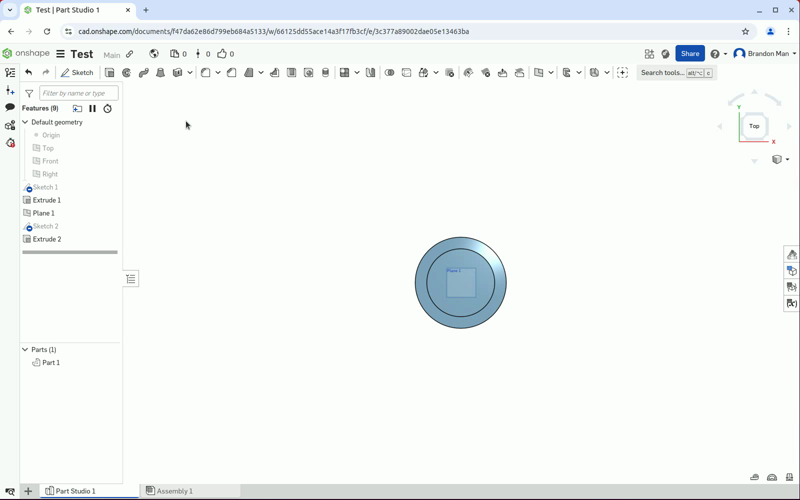
key(up, 3)
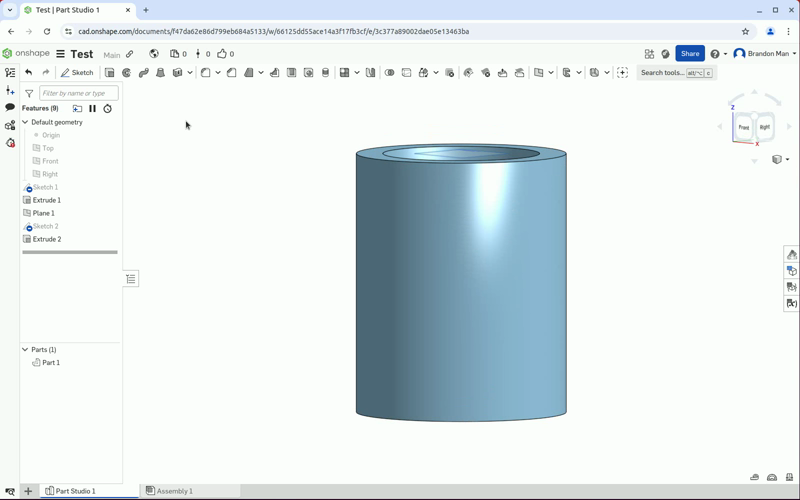
key(left, 3)
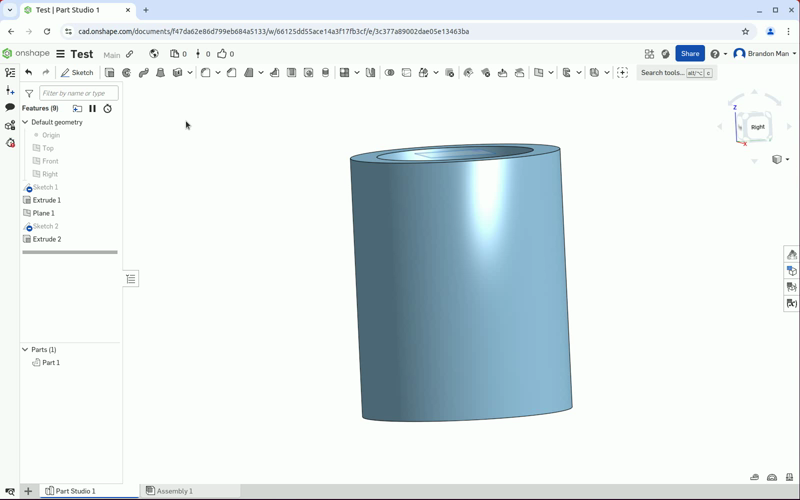
key(right, 3)
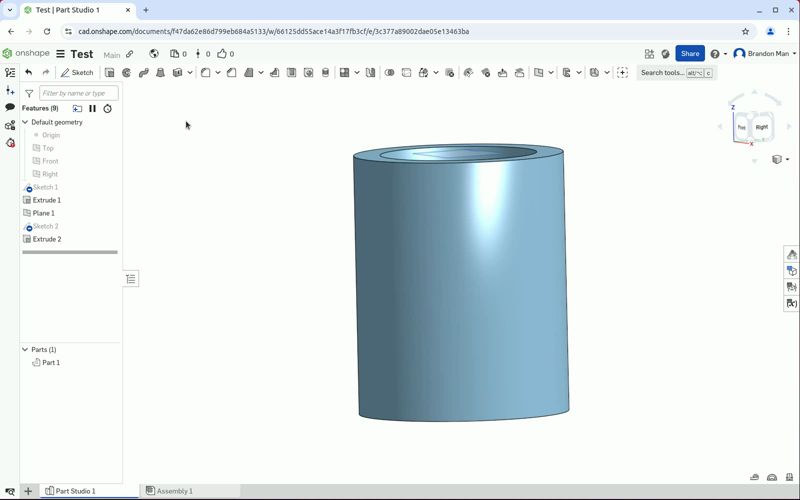
key(down, 3)
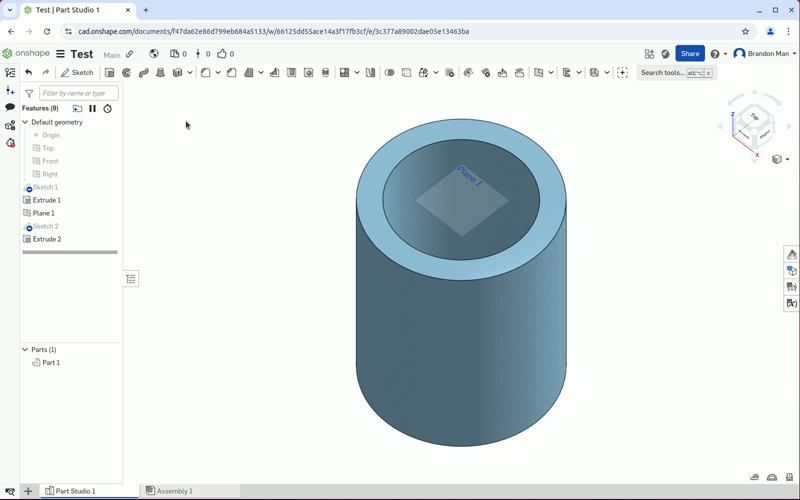
mouse_move(73, 189)
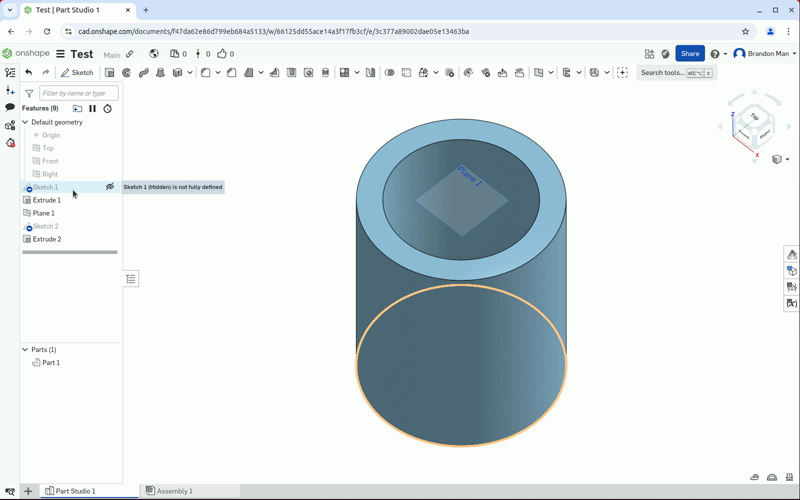
click(73, 189)